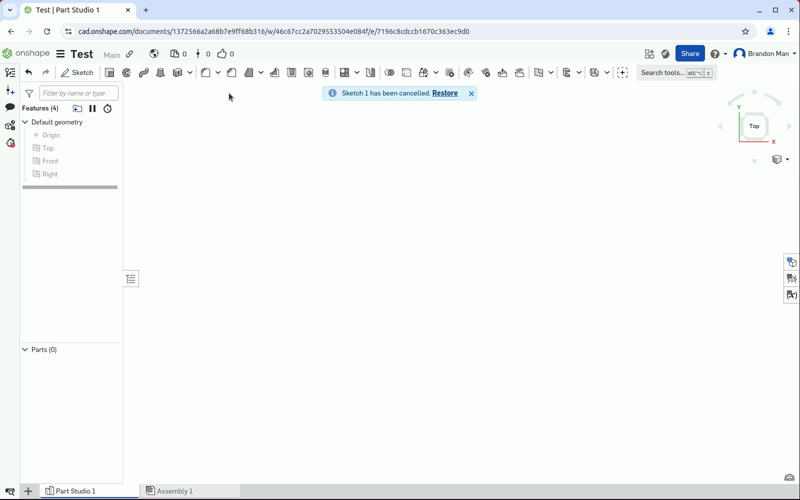
key(shift+h)
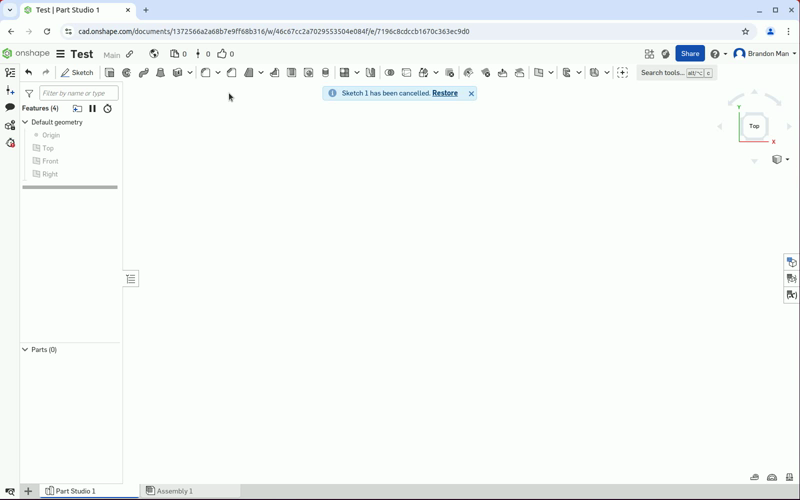
mouse_move(73, 352)
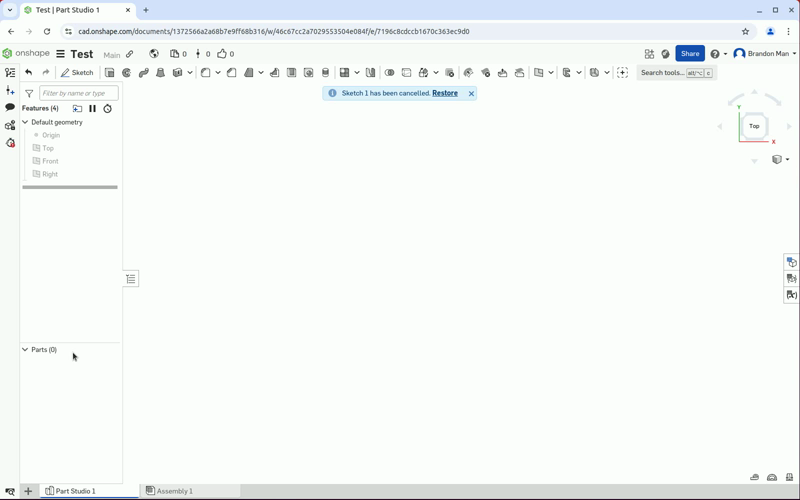
key(y)
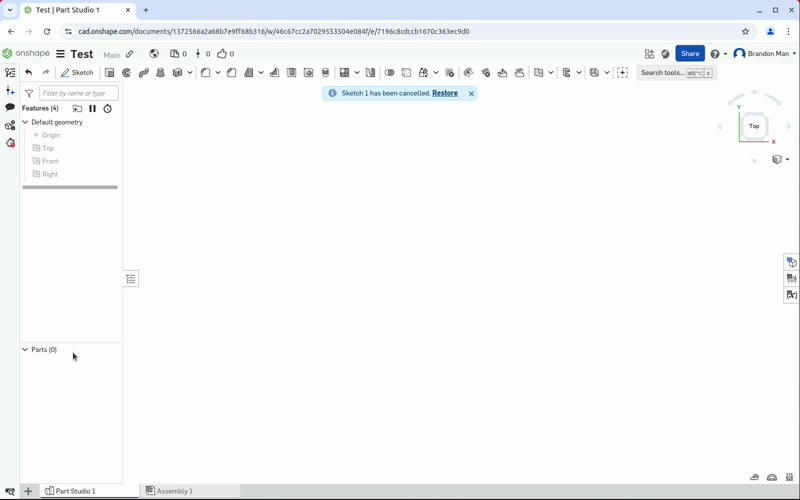
key(shift+p)
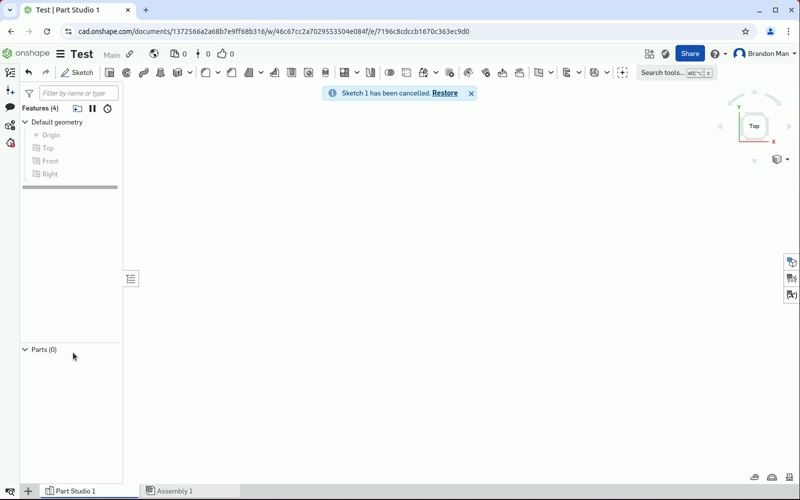
key(space)
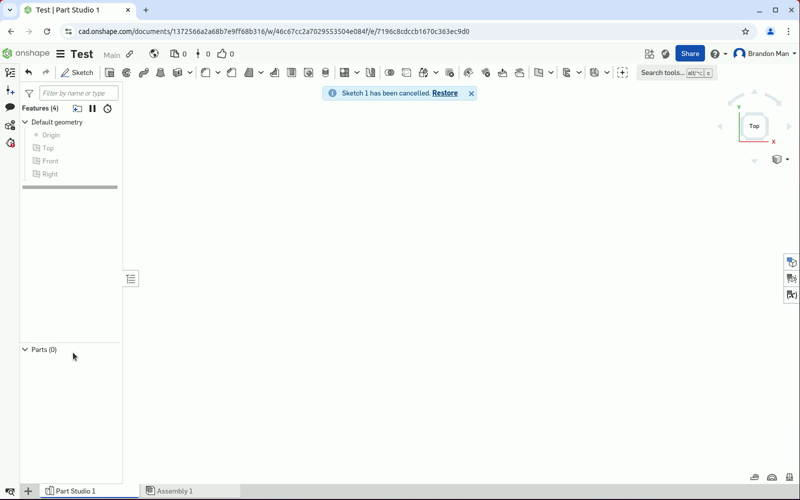
key_down(shift)
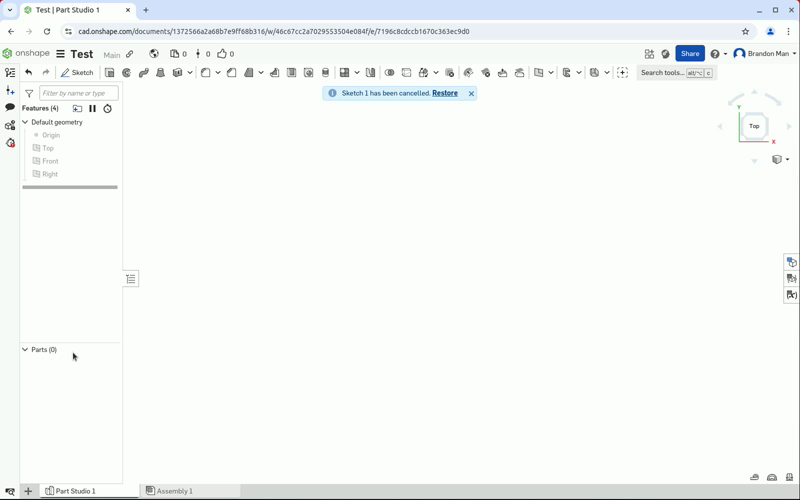
key(up)
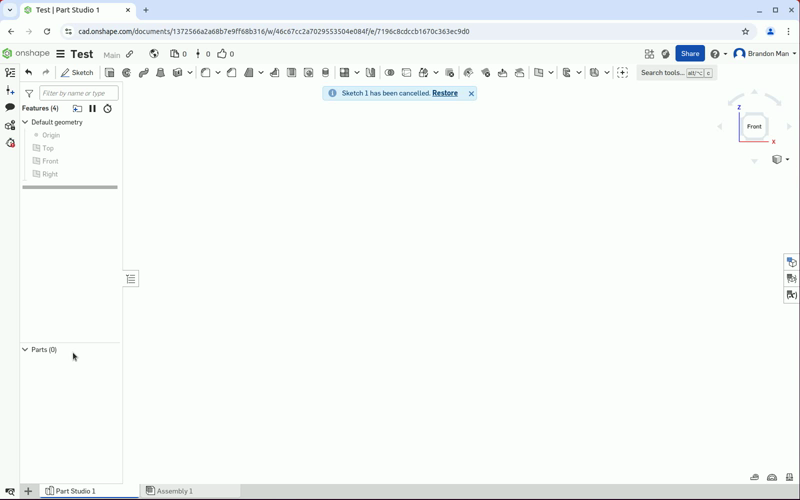
key_up(shift)
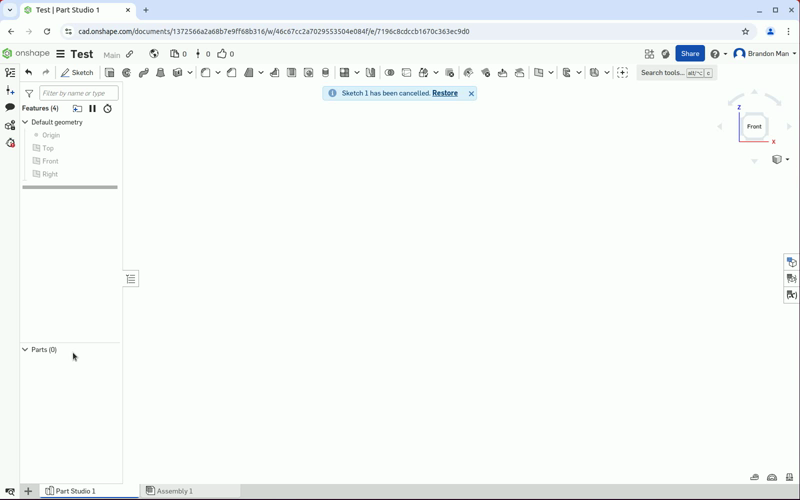
key(space)
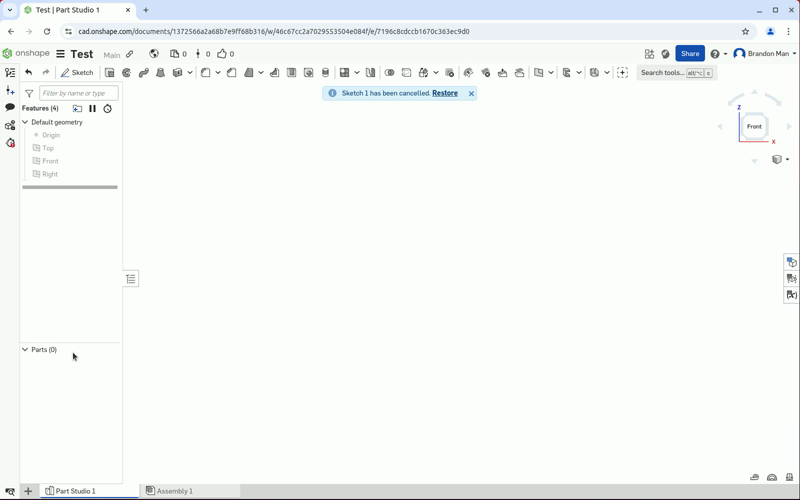
key_down(shift)
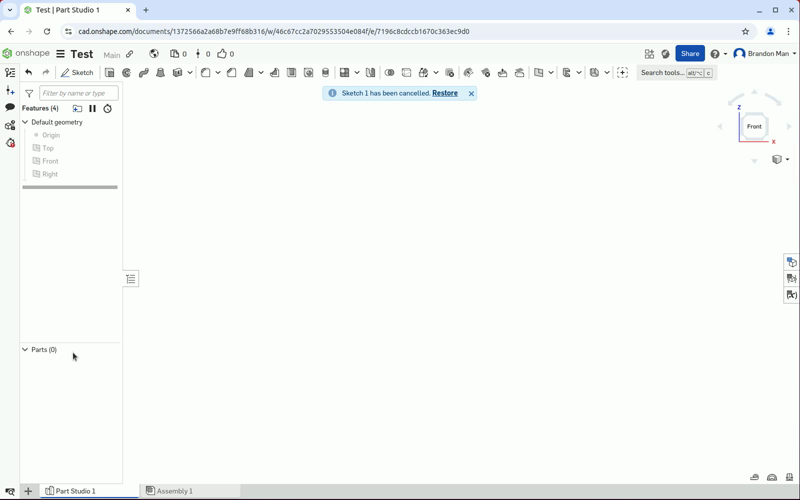
key(left)
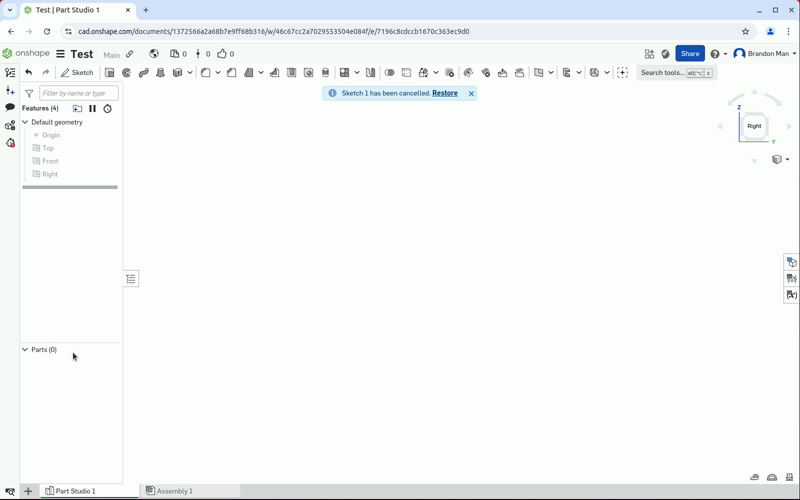
key_up(shift)
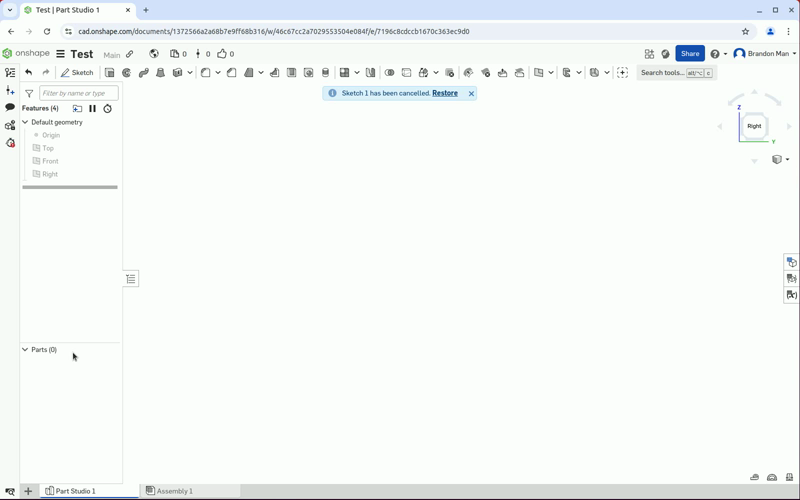
mouse_move(73, 352)
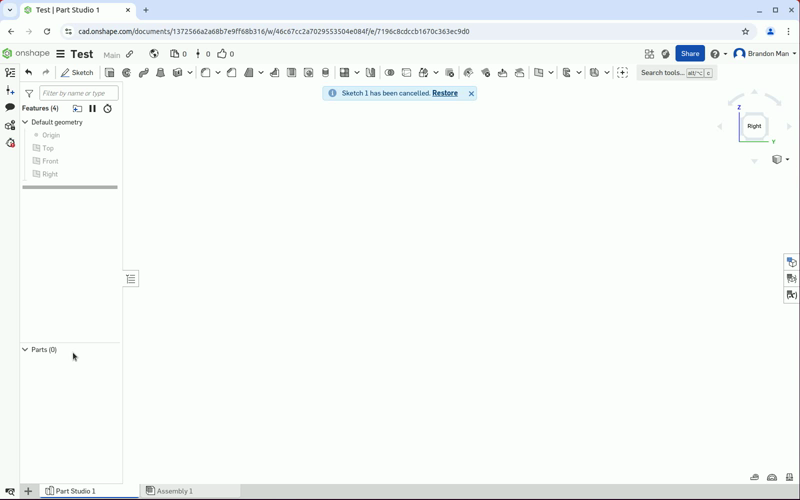
key(shift+y)
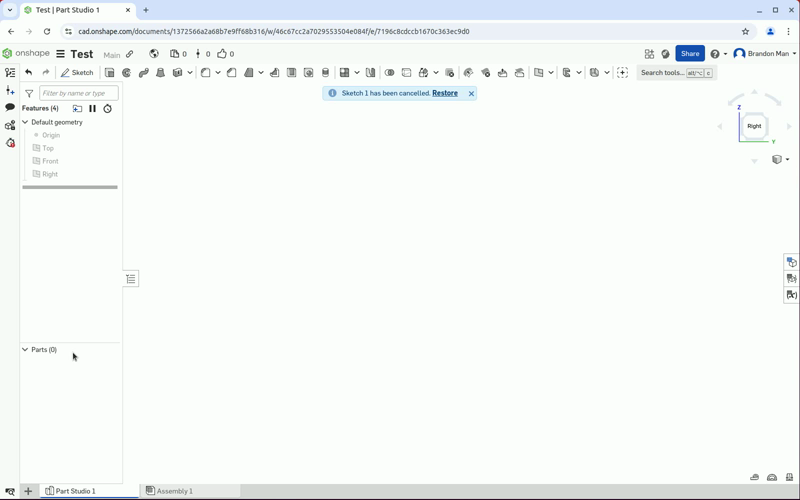
key(shift+s)
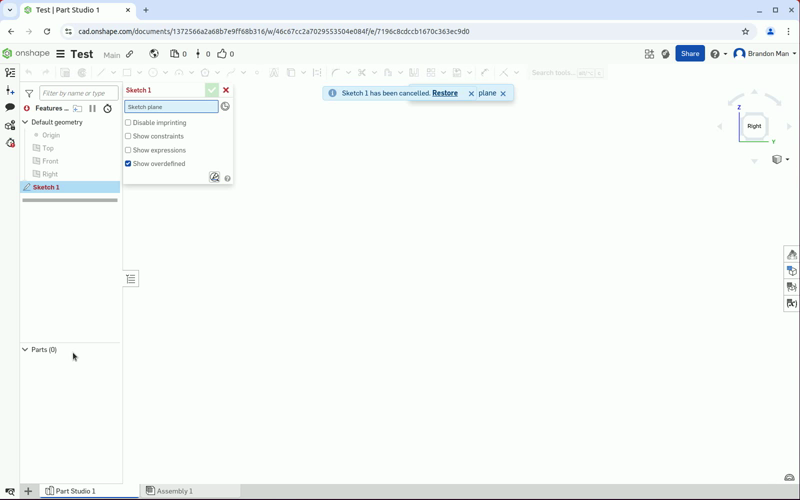
mouse_move(73, 176)
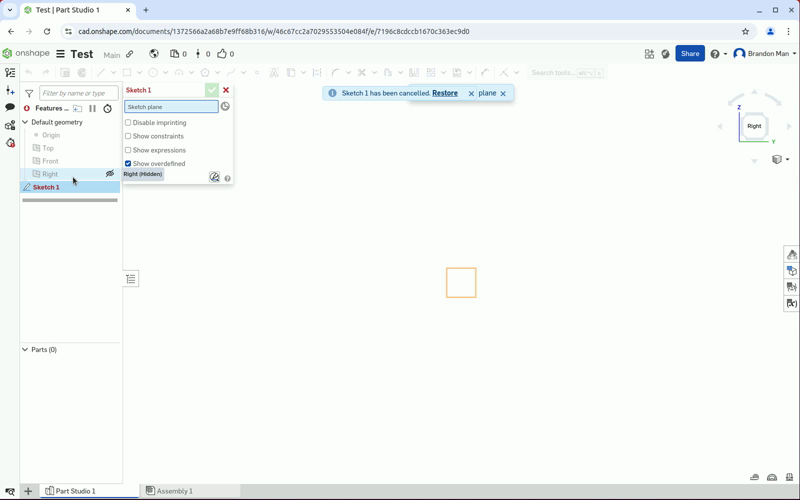
click(73, 176)
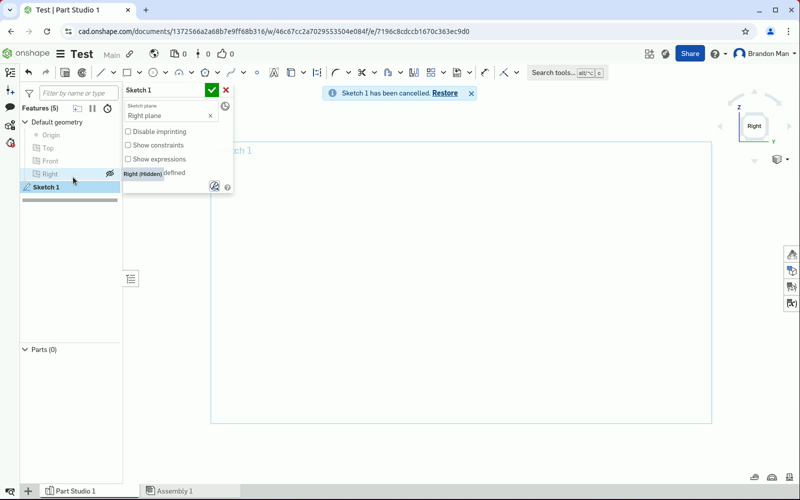
mouse_move(73, 352)
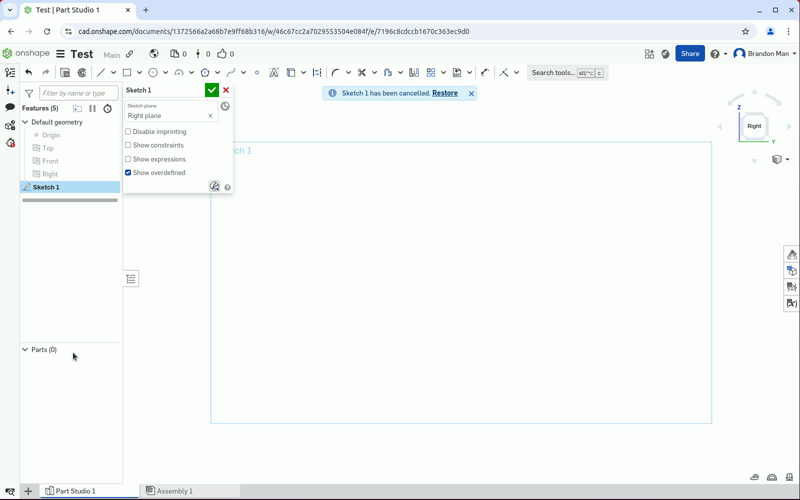
key(y)
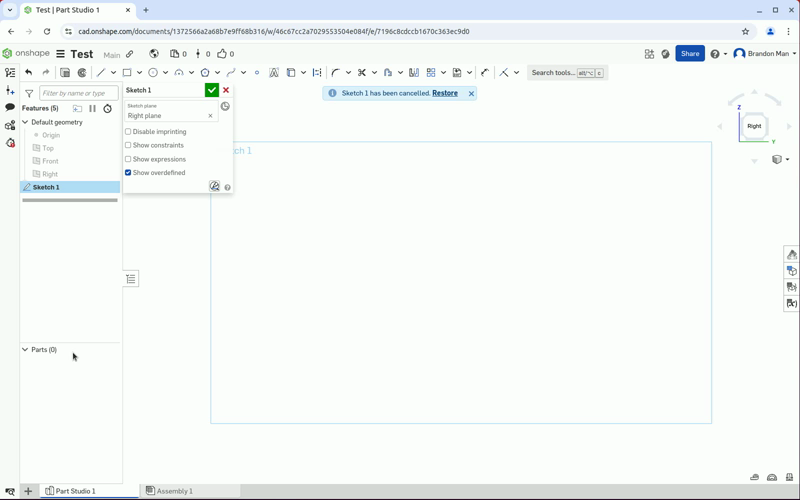
key(c)
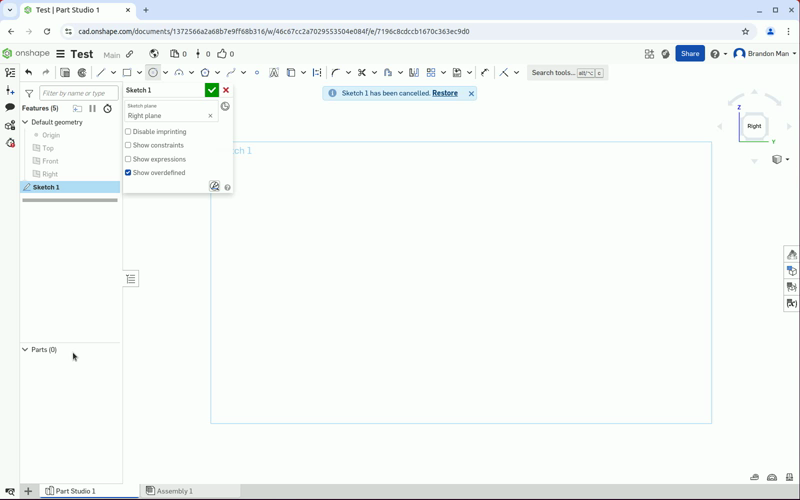
key_down(shift)
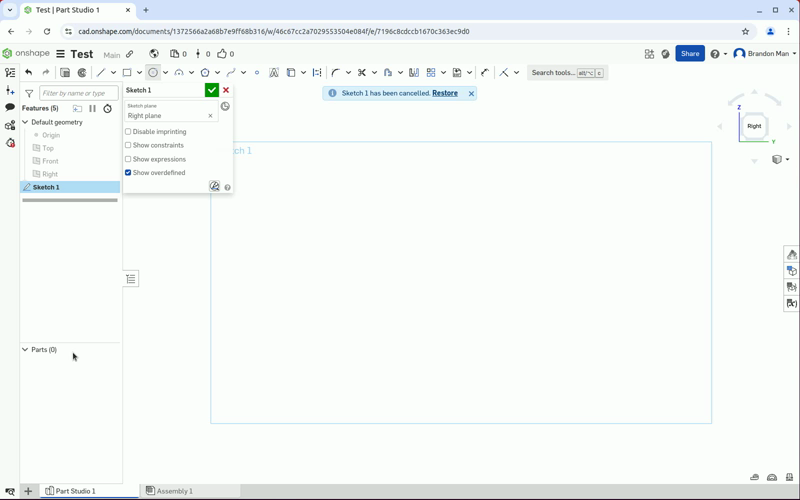
mouse_move(460, 282)
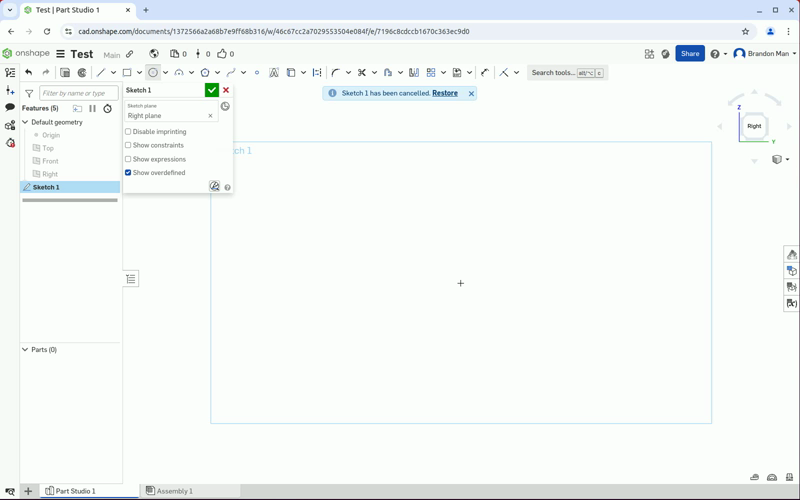
click(460, 282)
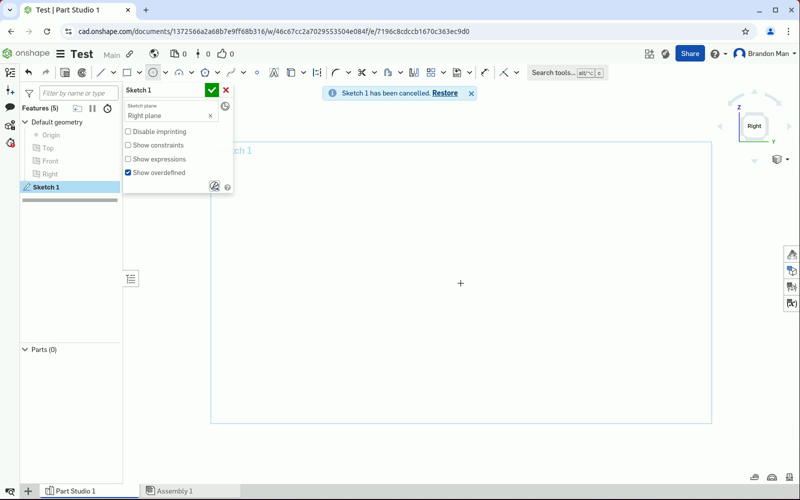
key_up(shift)
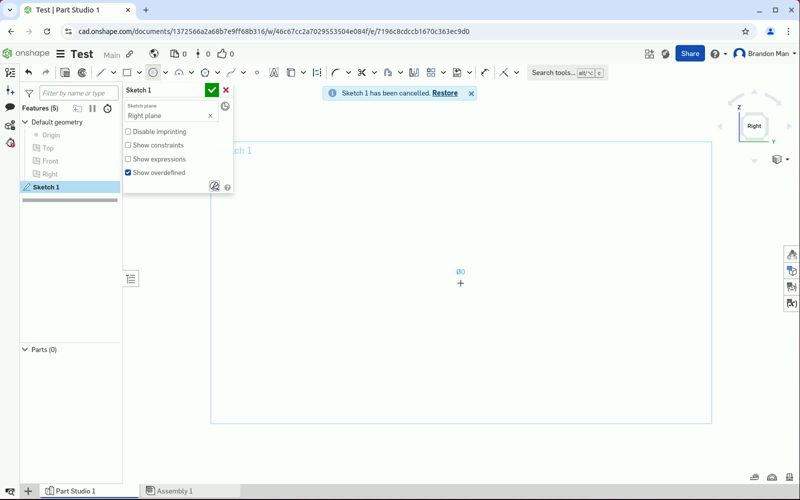
mouse_move(528, 282)
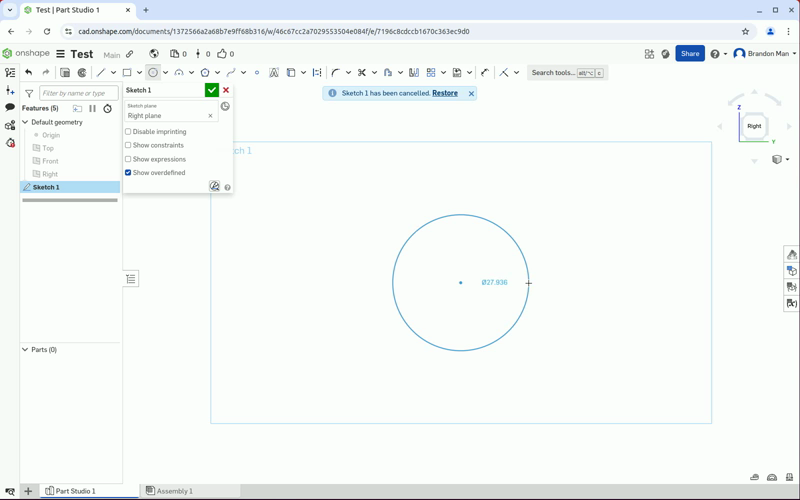
click(528, 282)
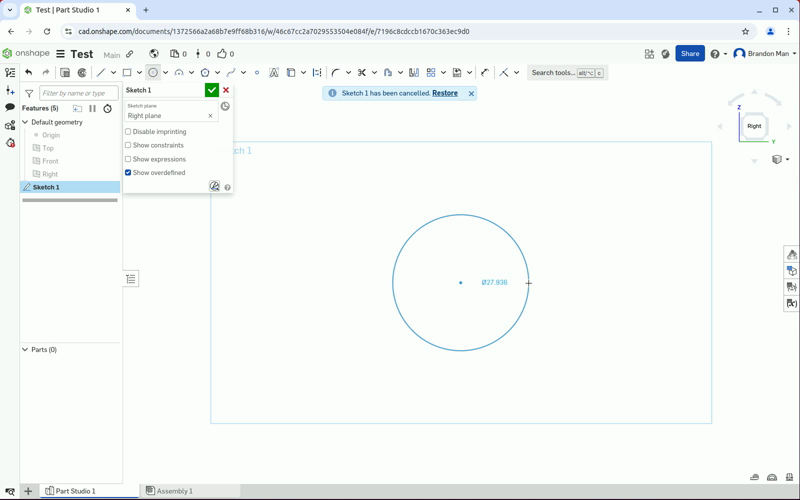
key(esc)
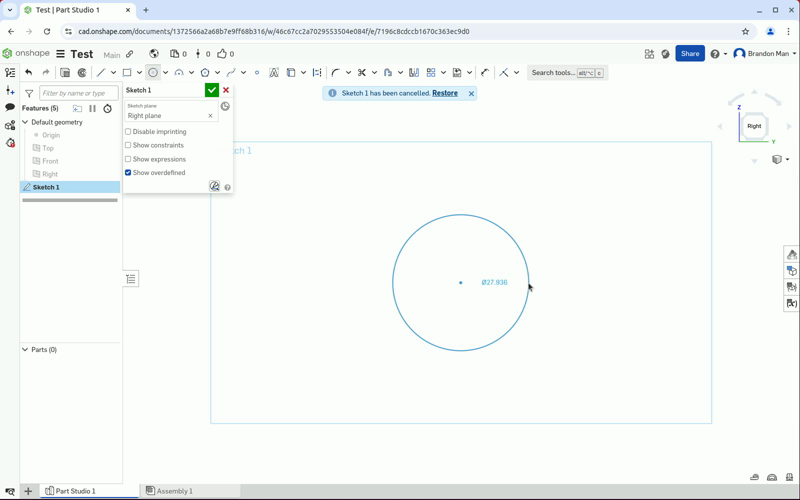
mouse_move(433, 258)
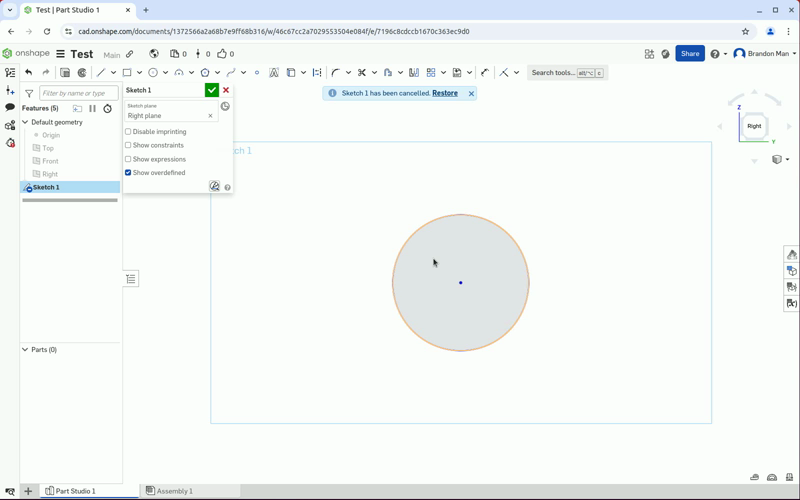
click(433, 258)
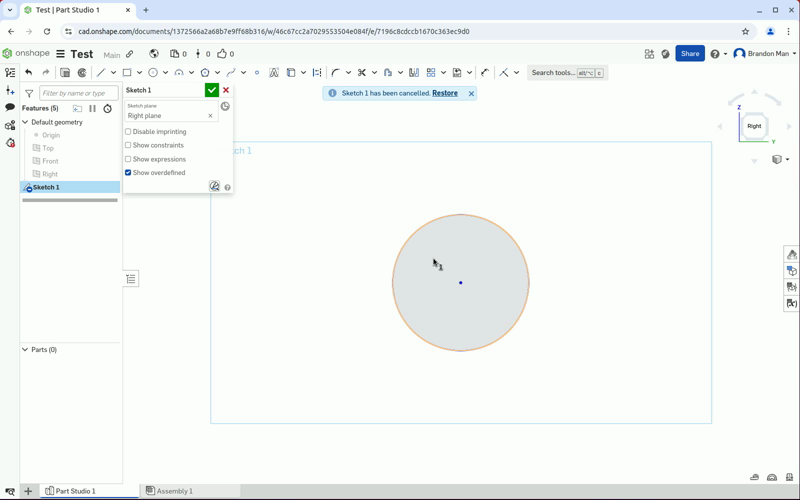
mouse_move(73, 352)
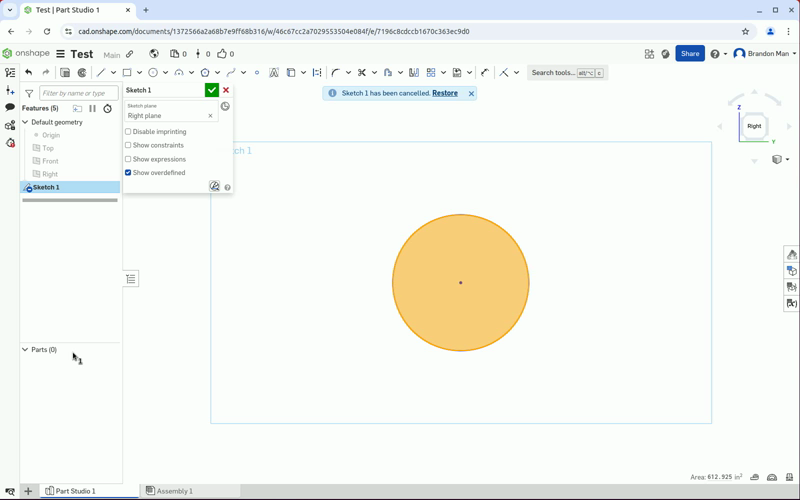
key(shift+y)
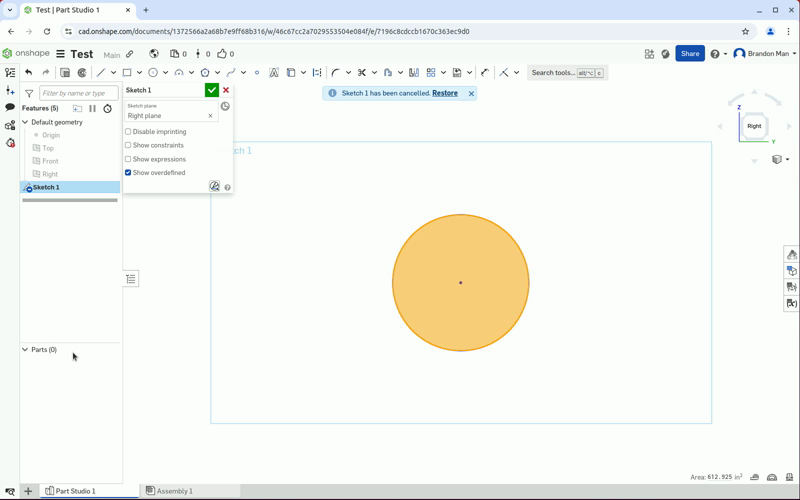
key(shift+e)
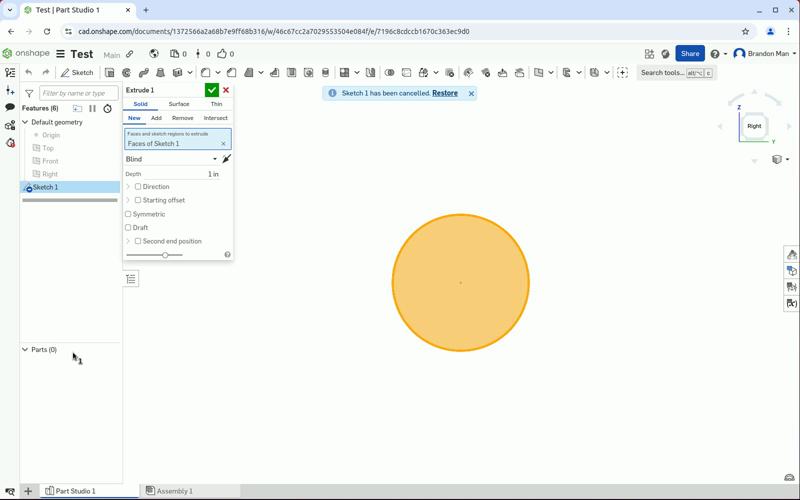
mouse_move(143, 106)
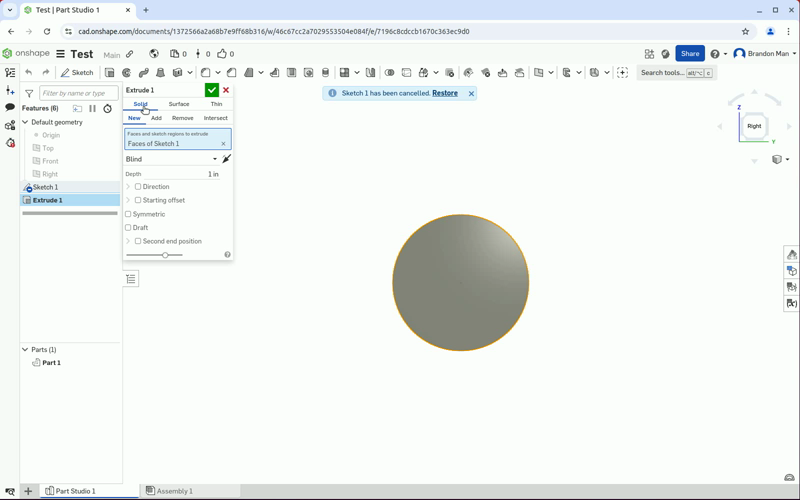
click(143, 106)
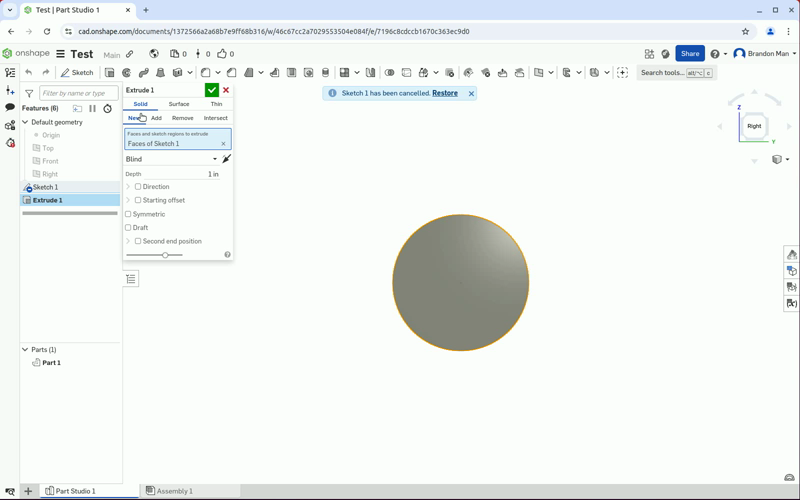
mouse_move(137, 120)
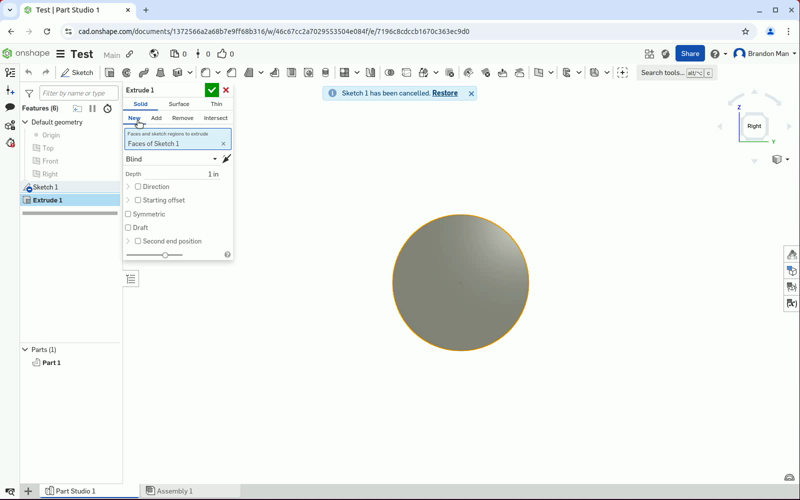
click(137, 120)
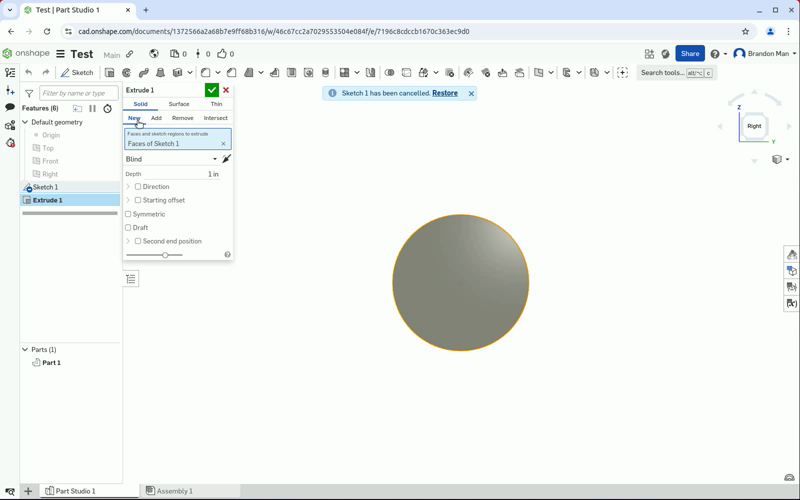
key(tab, 4)
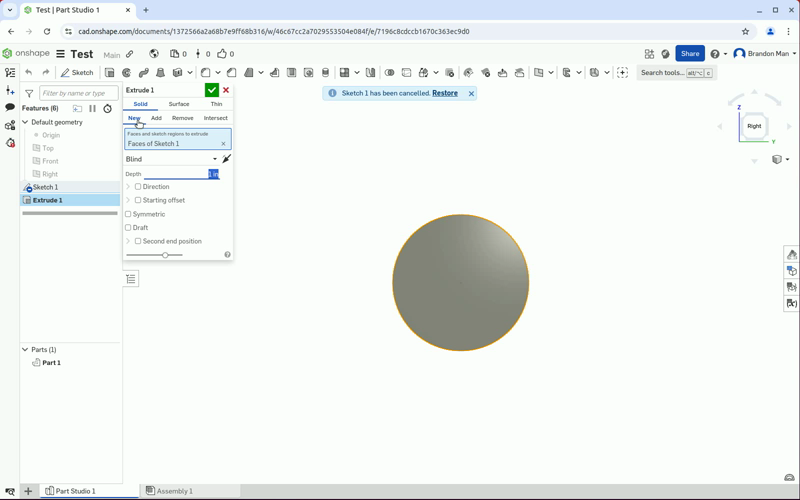
text(23.108)
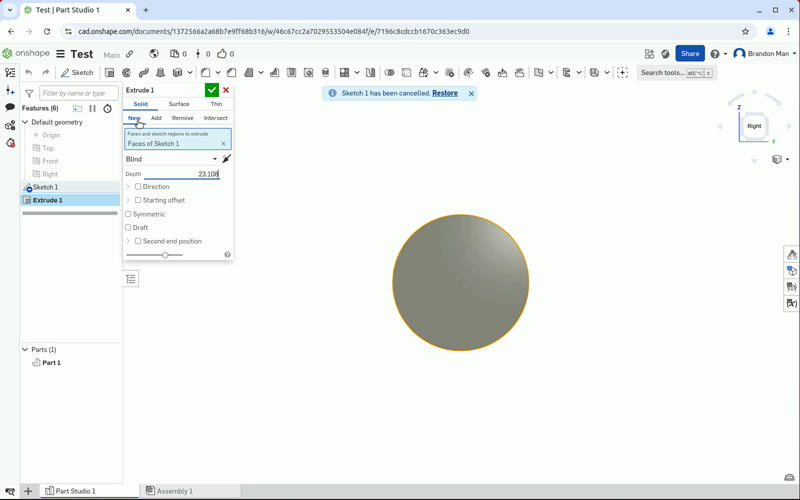
key(enter)
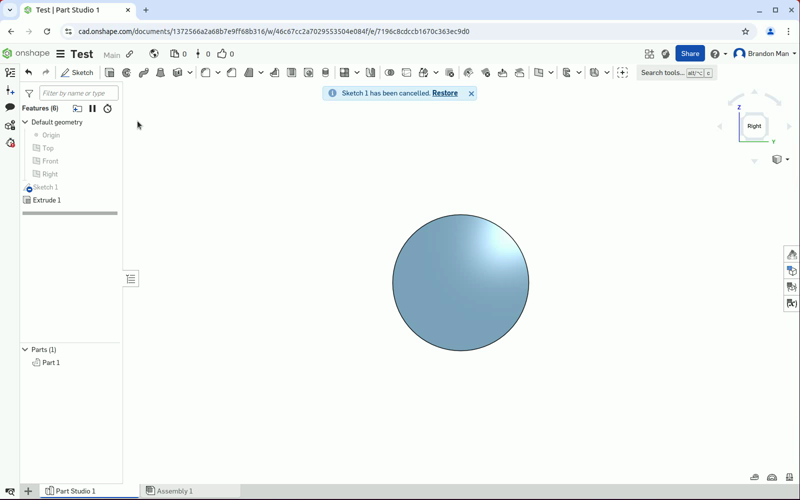
key(shift+h)
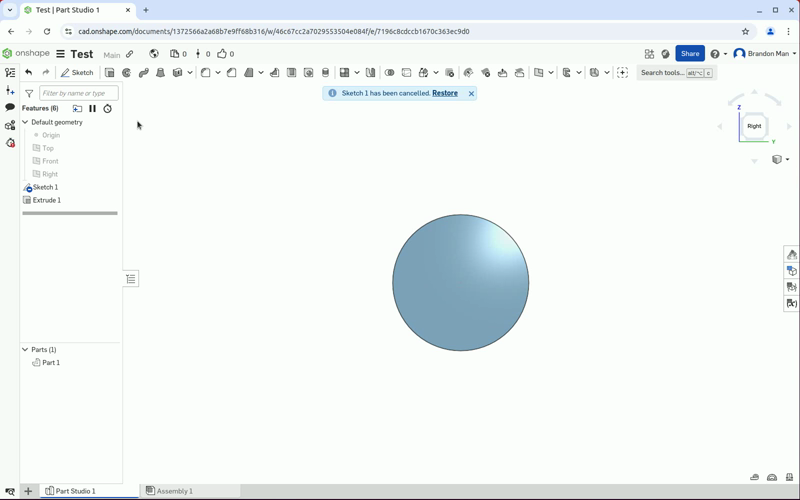
key(shift+h)
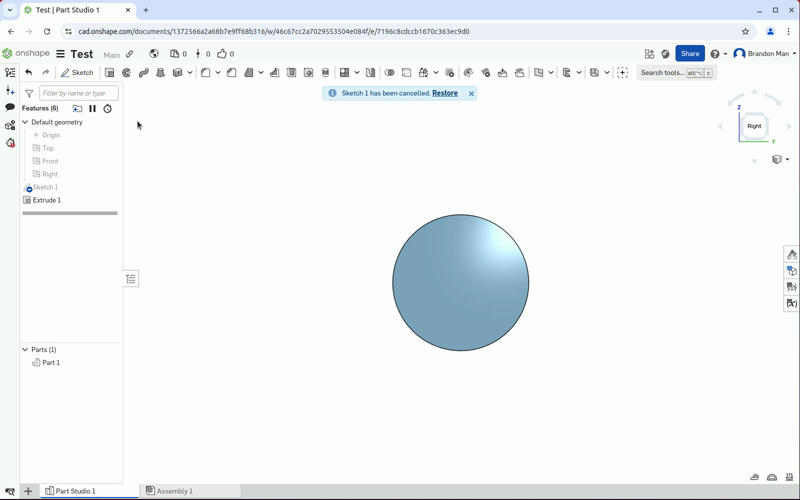
mouse_move(73, 189)
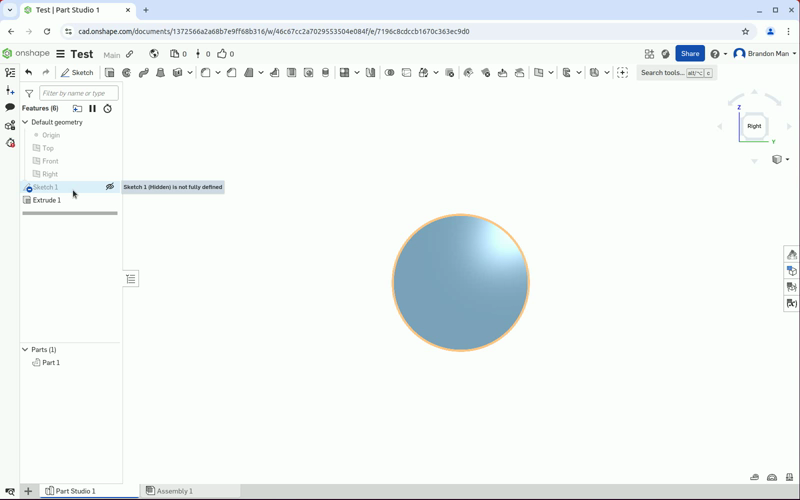
click(73, 189)
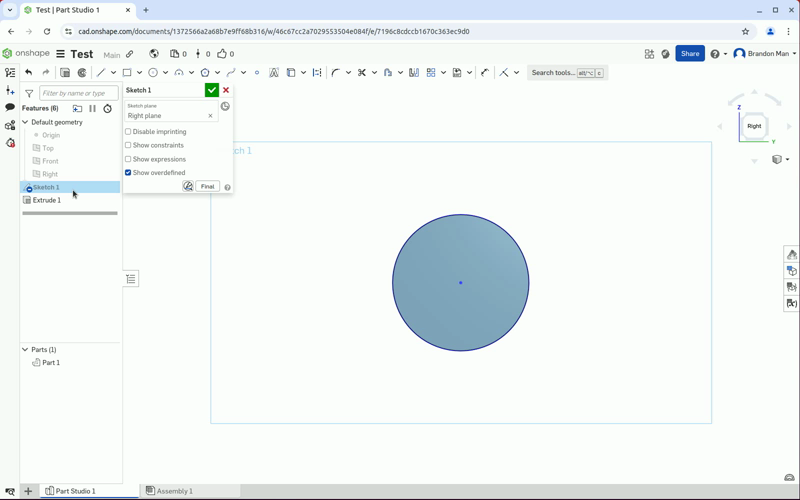
mouse_move(229, 92)
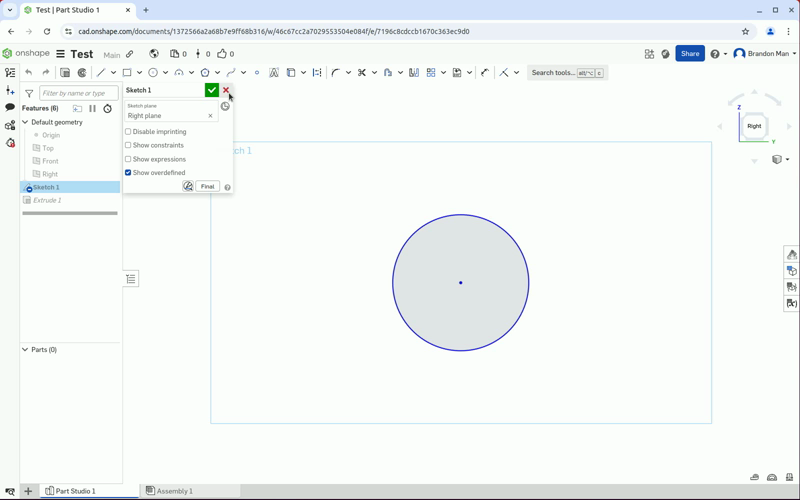
click(229, 92)
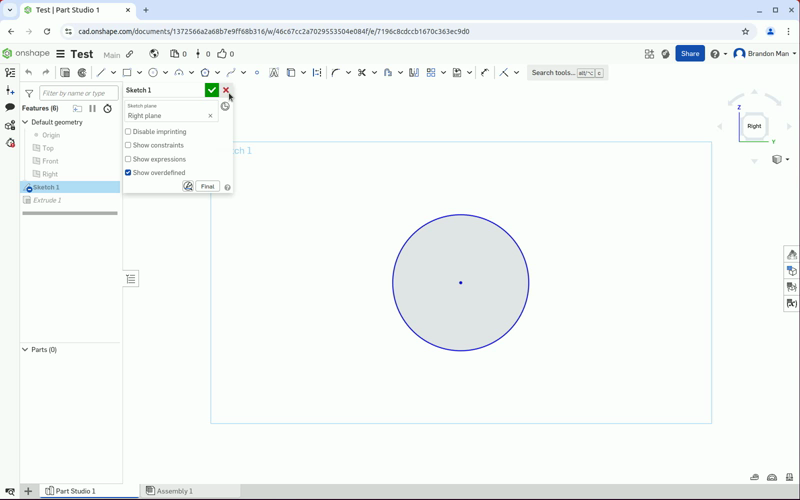
key(shift+s)
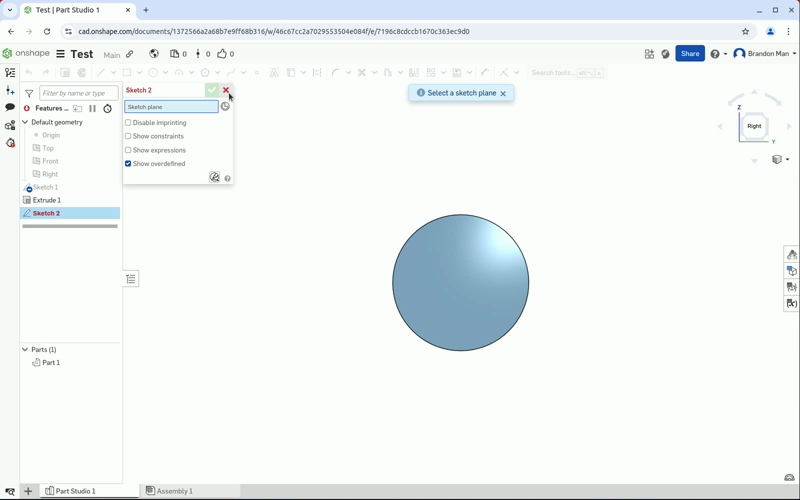
mouse_move(73, 176)
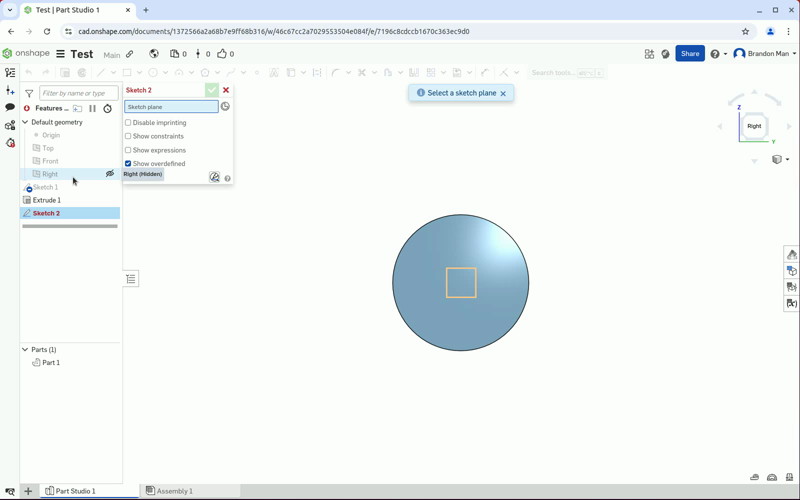
click(73, 176)
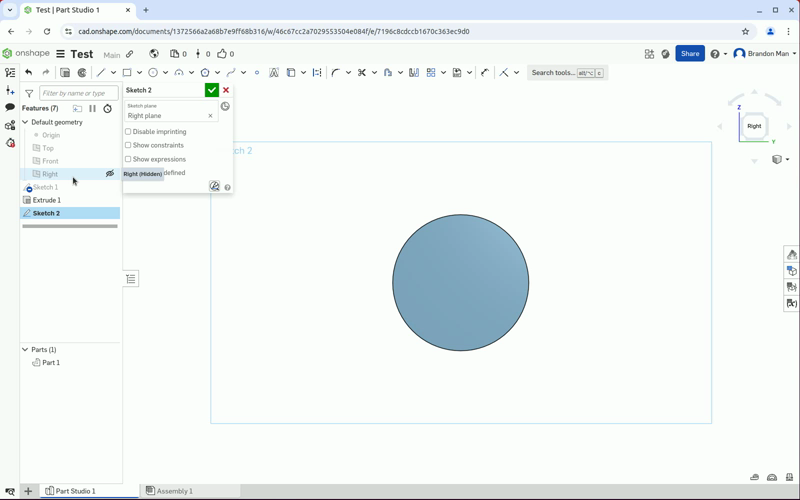
mouse_move(73, 352)
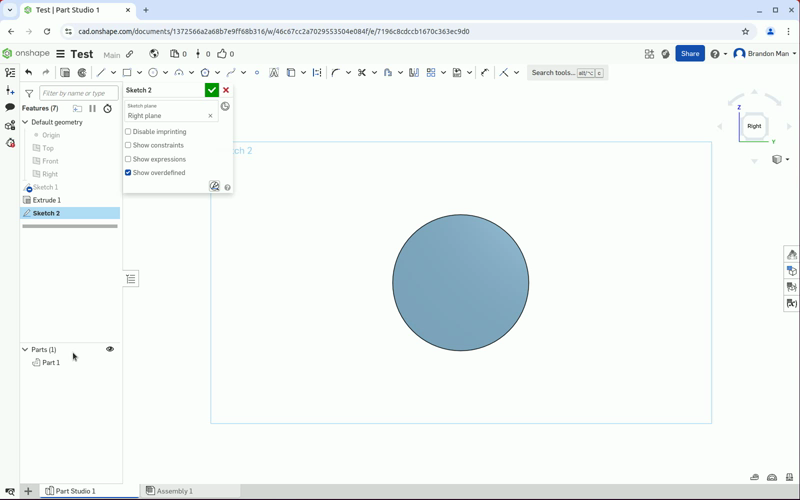
key(y)
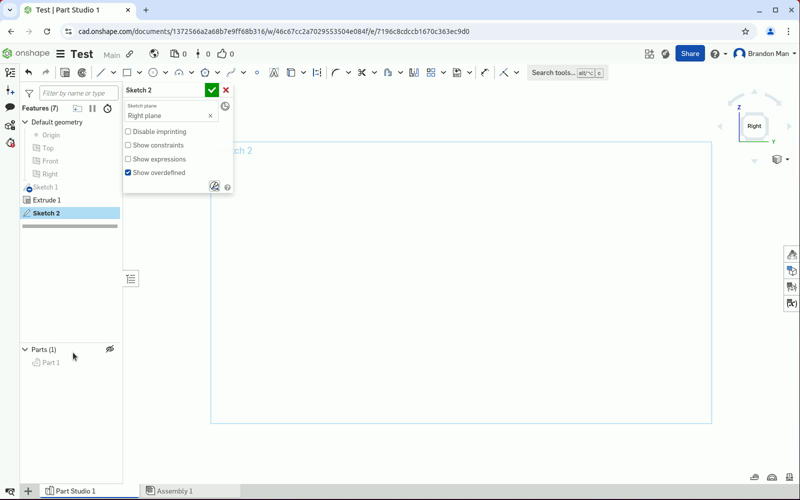
key(c)
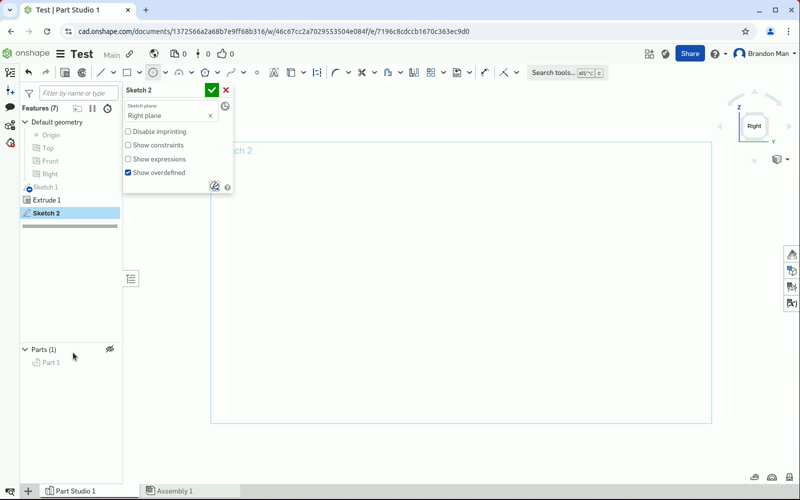
key_down(shift)
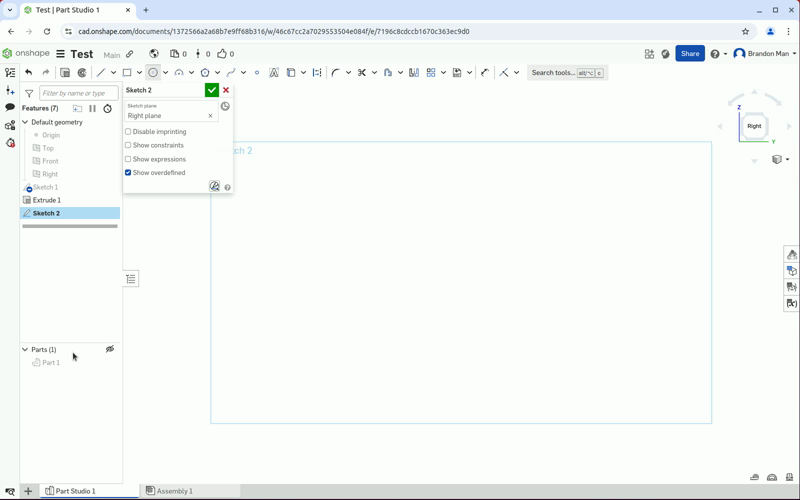
mouse_move(461, 282)
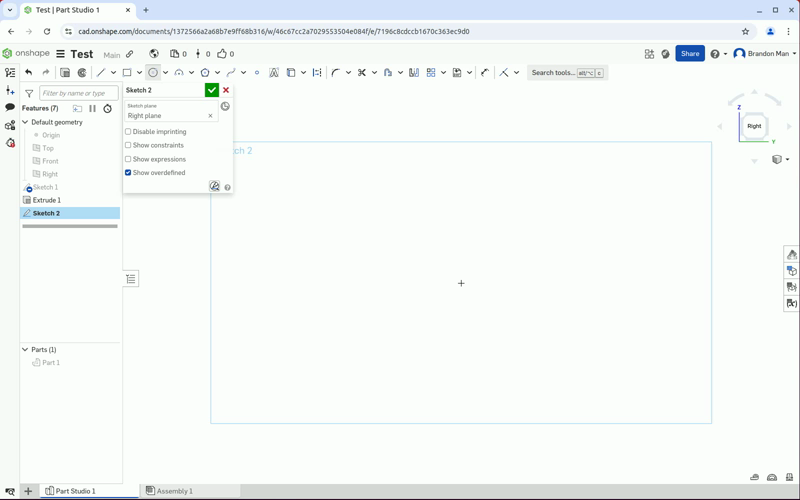
click(461, 282)
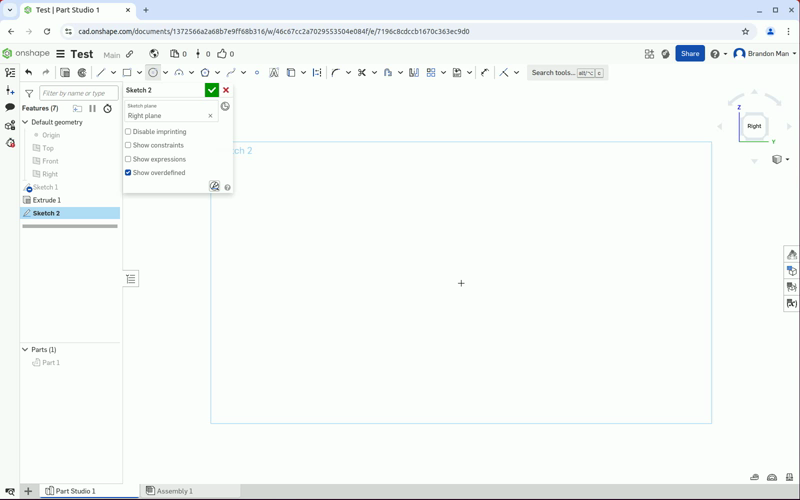
key_up(shift)
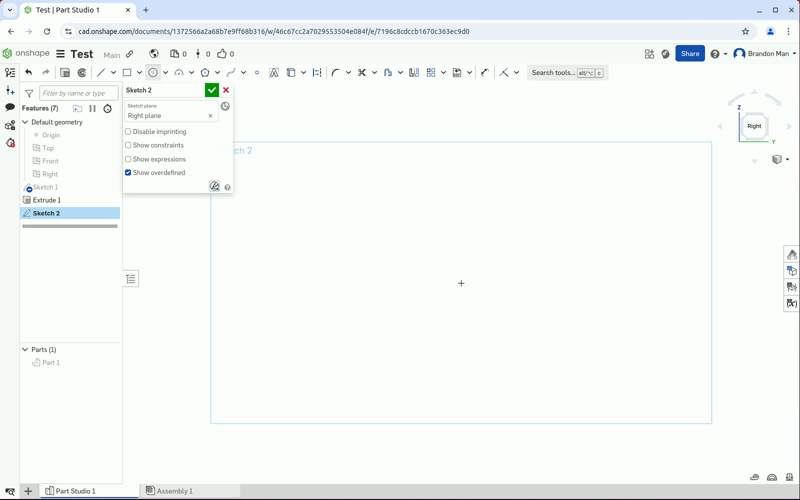
mouse_move(504, 282)
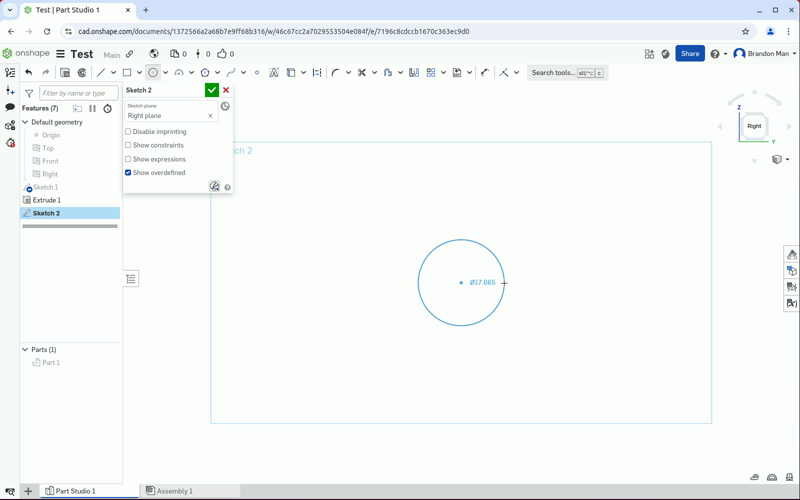
click(504, 282)
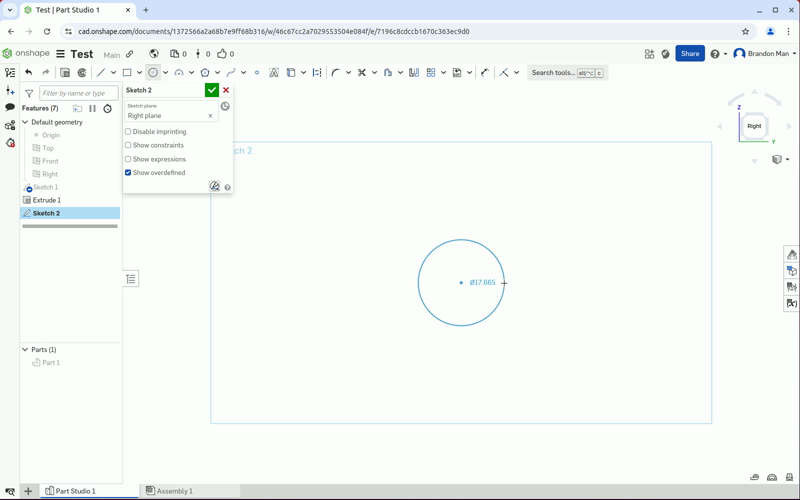
key(esc)
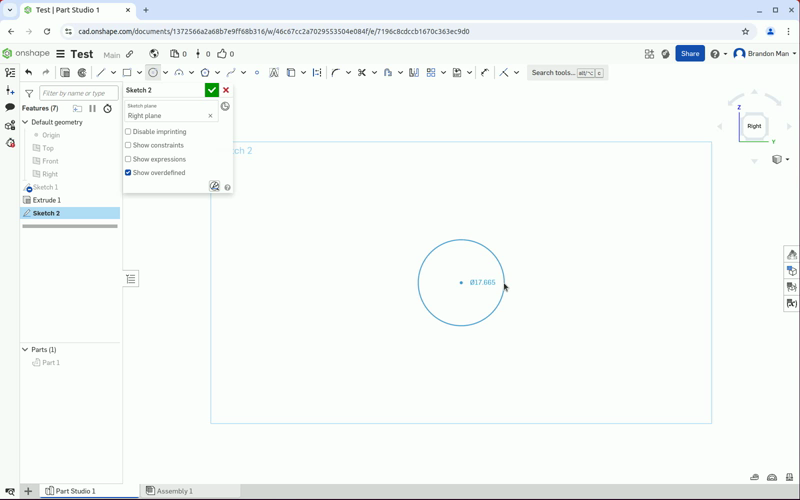
mouse_move(477, 250)
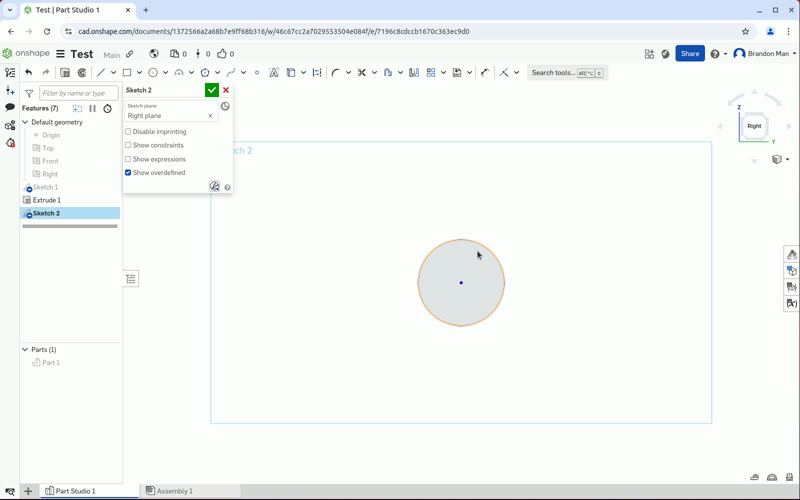
click(477, 250)
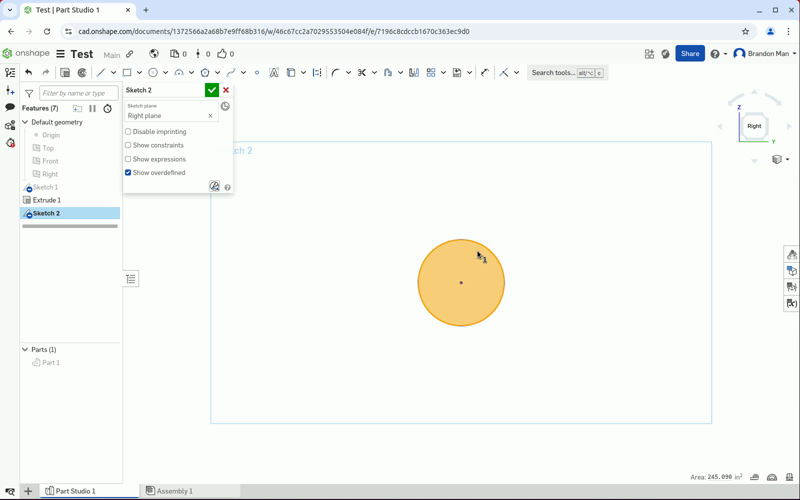
mouse_move(73, 352)
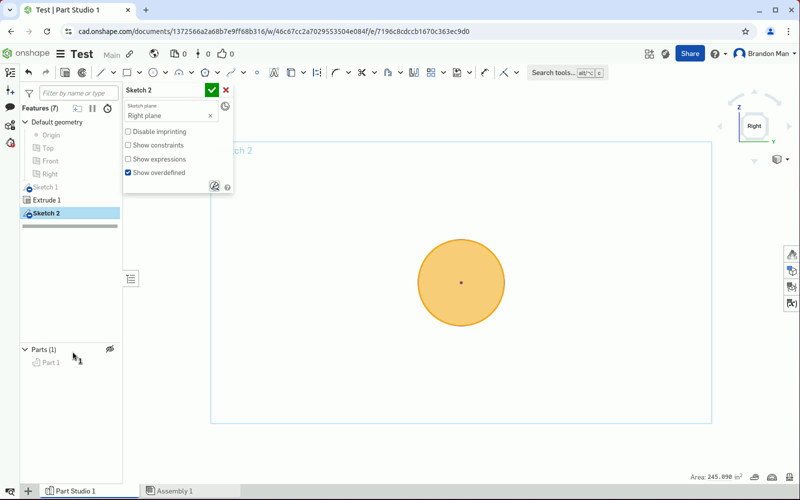
key(shift+y)
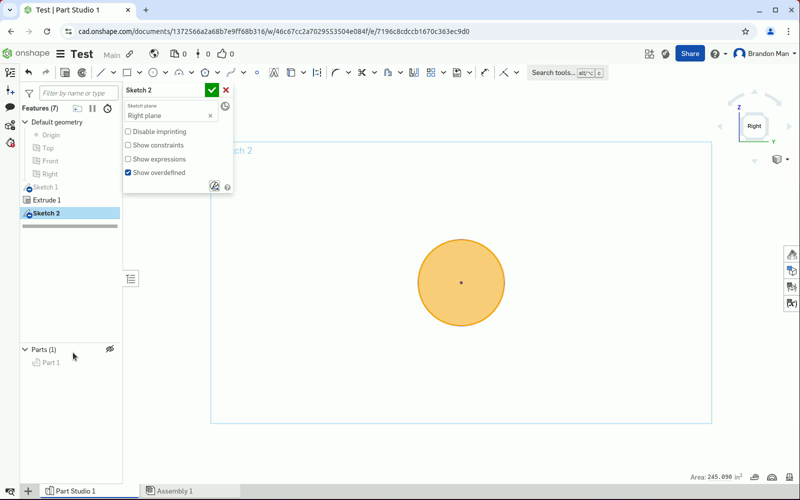
key(shift+e)
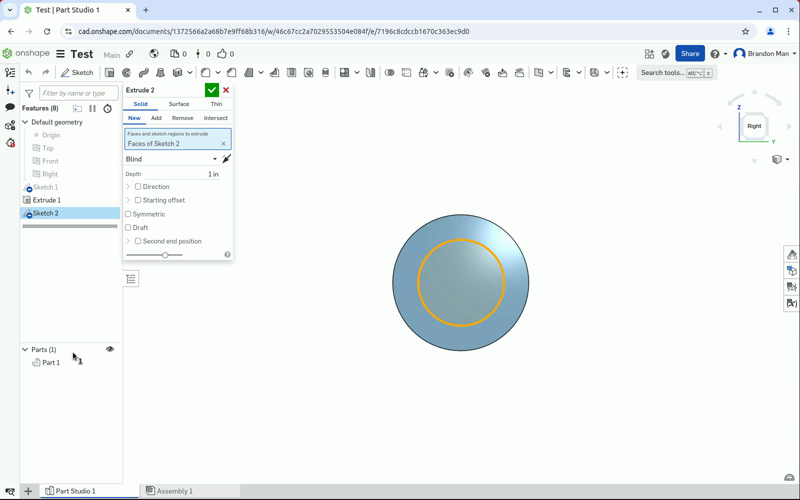
mouse_move(143, 106)
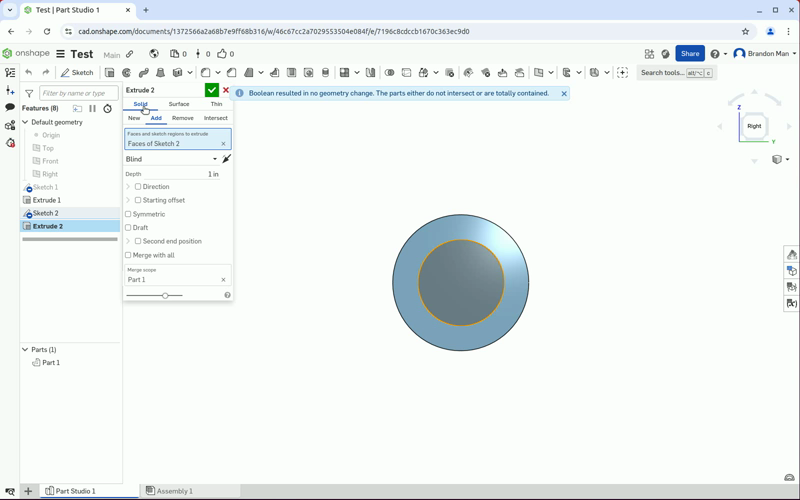
click(143, 106)
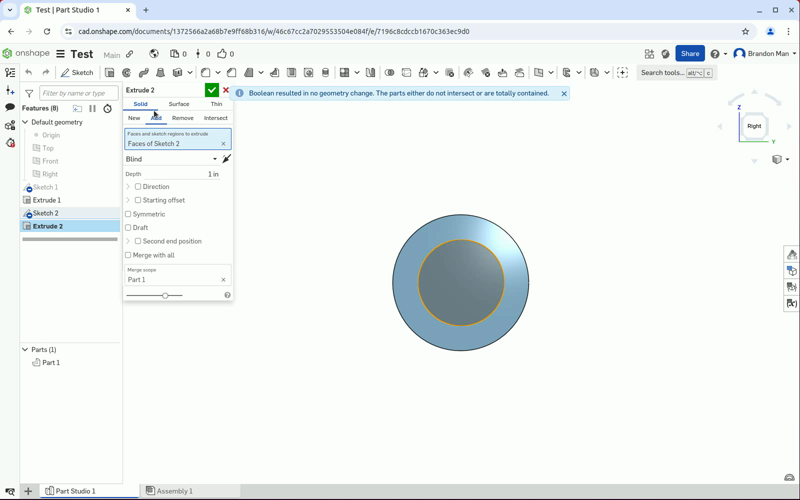
mouse_move(186, 120)
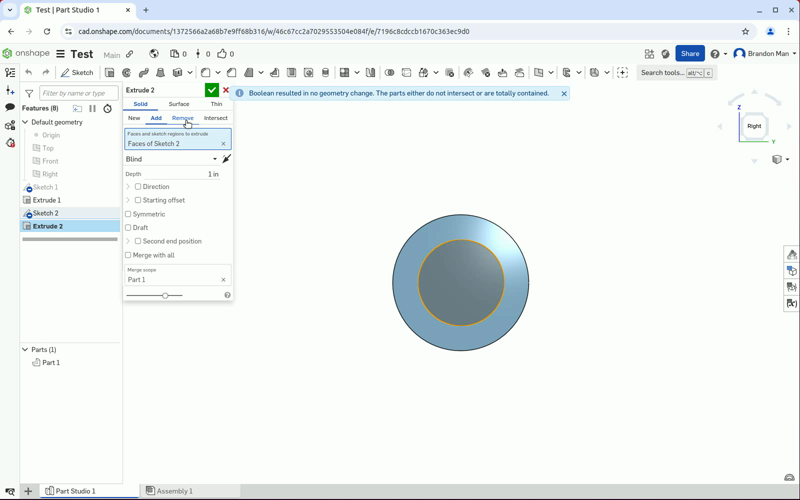
click(186, 120)
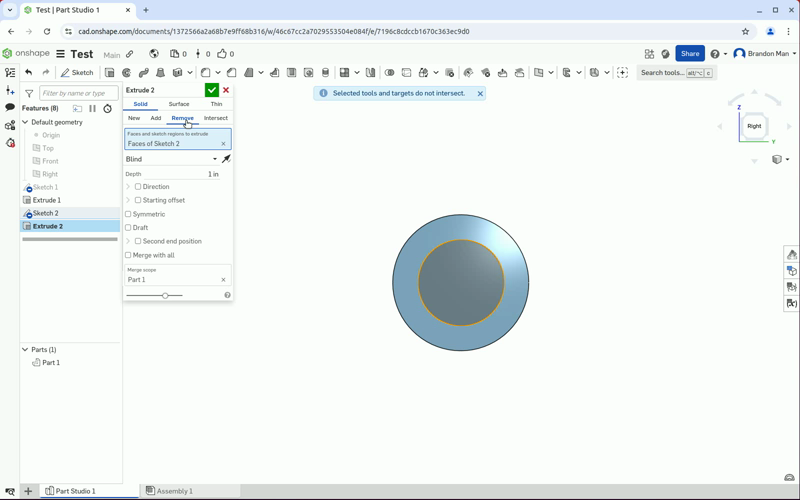
key(tab, 4)
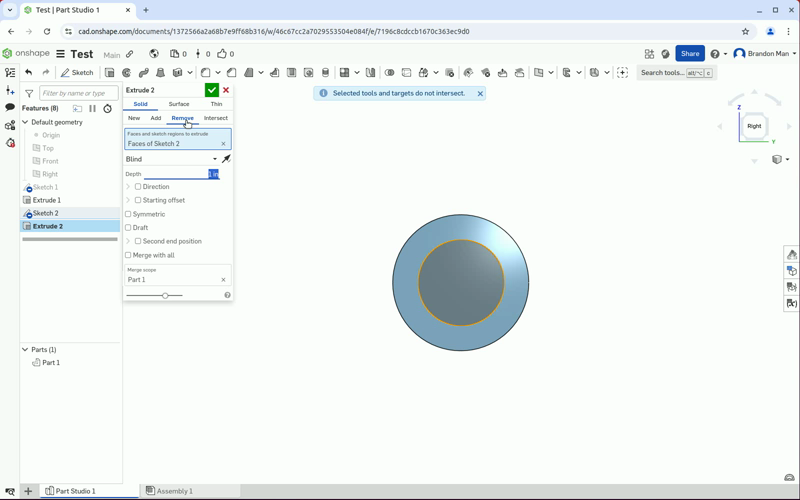
text(9.147)
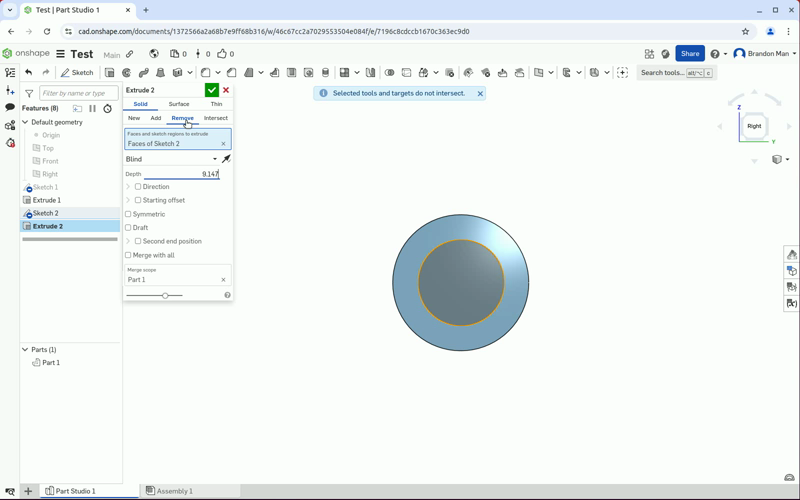
key(tab, 6)
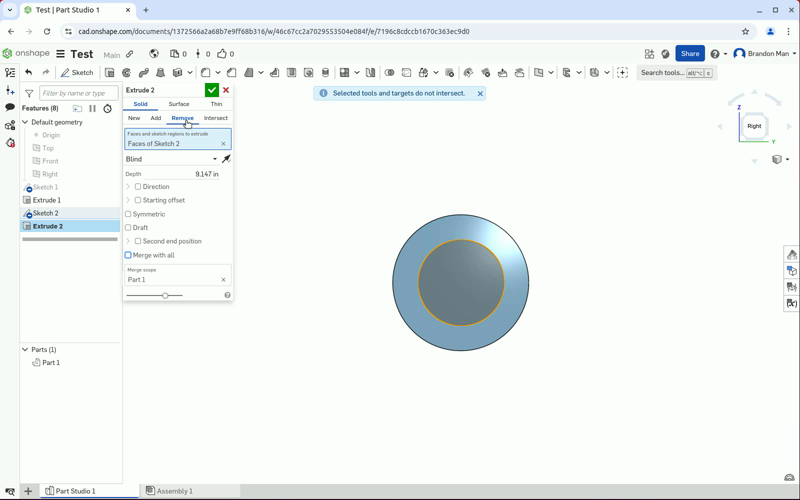
key(space)
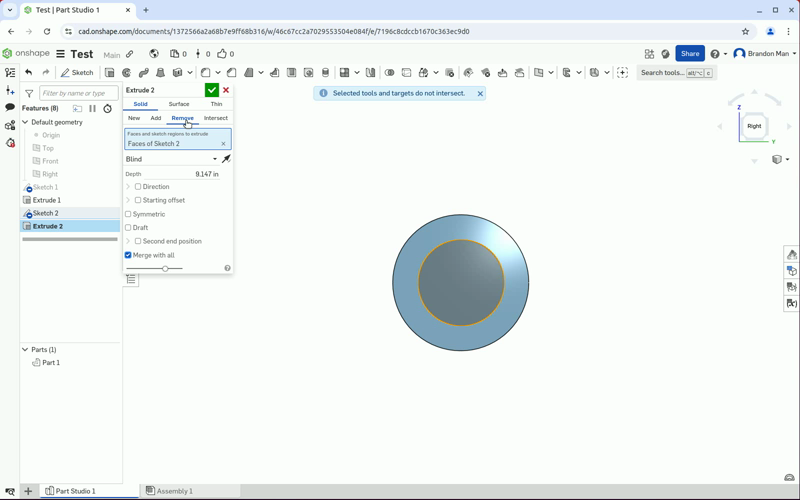
key(enter)
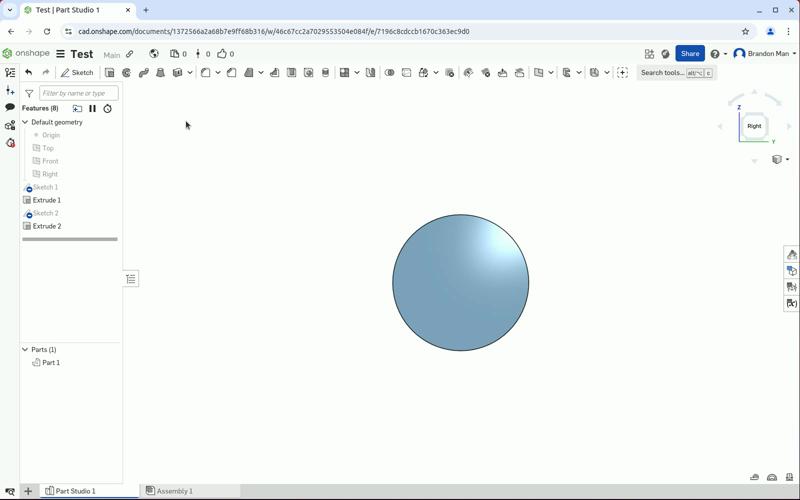
key(shift+h)
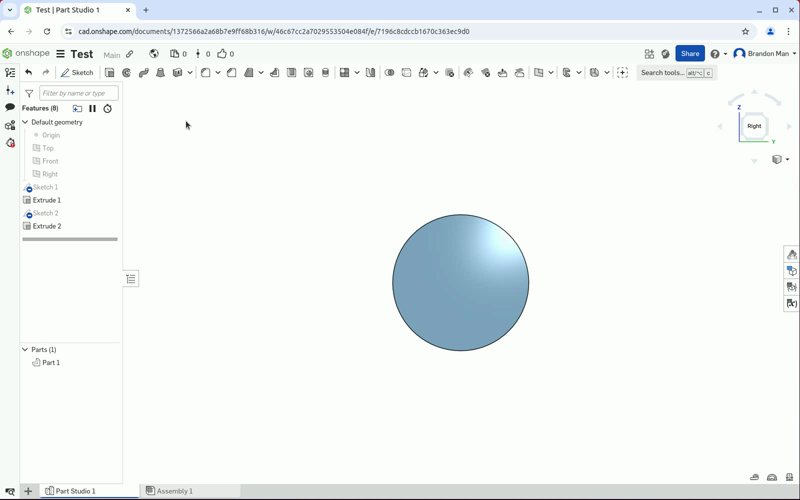
key(shift+h)
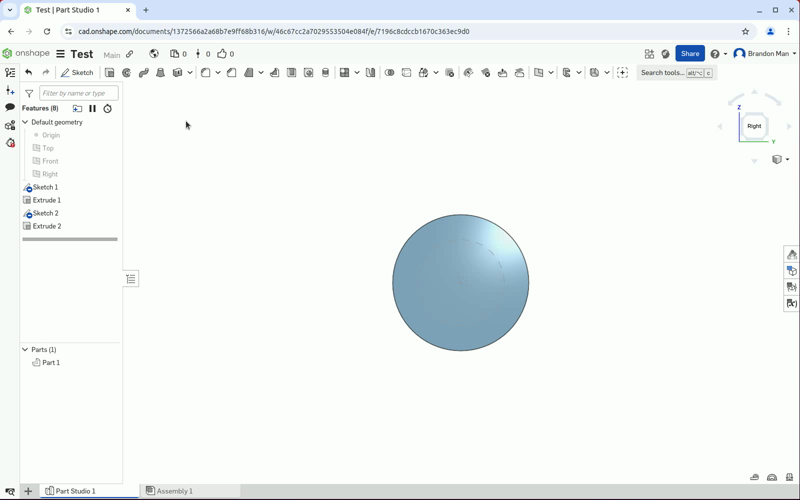
key(shift+7)
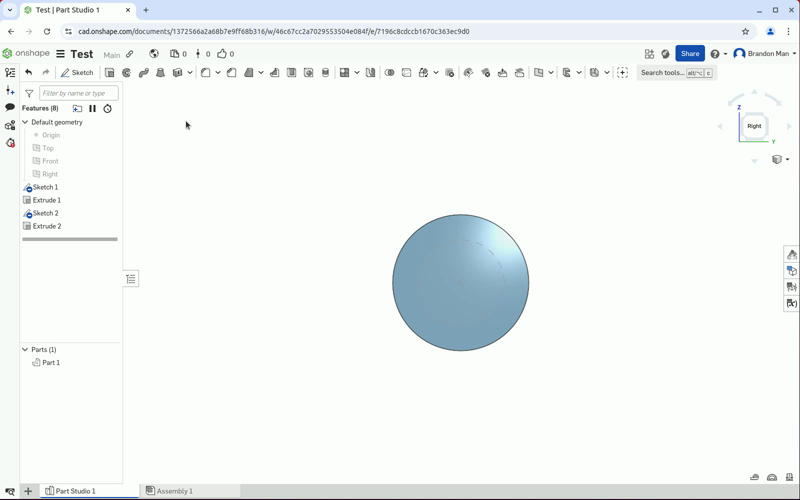
key(right, 2)
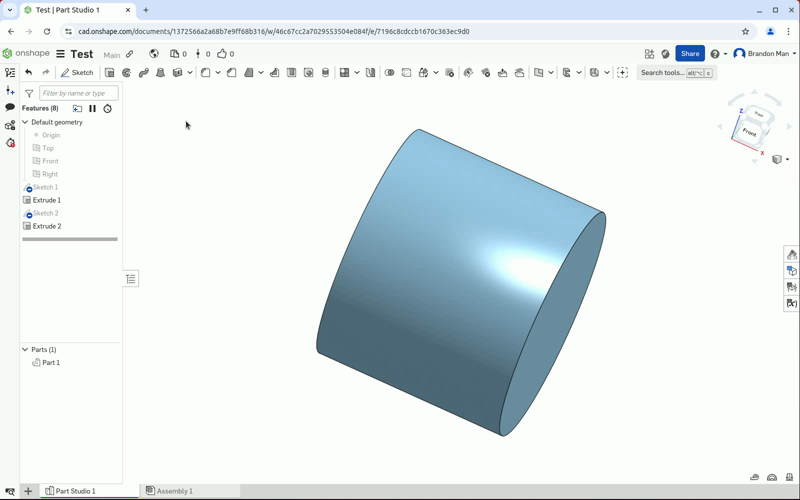
key(down, 2)
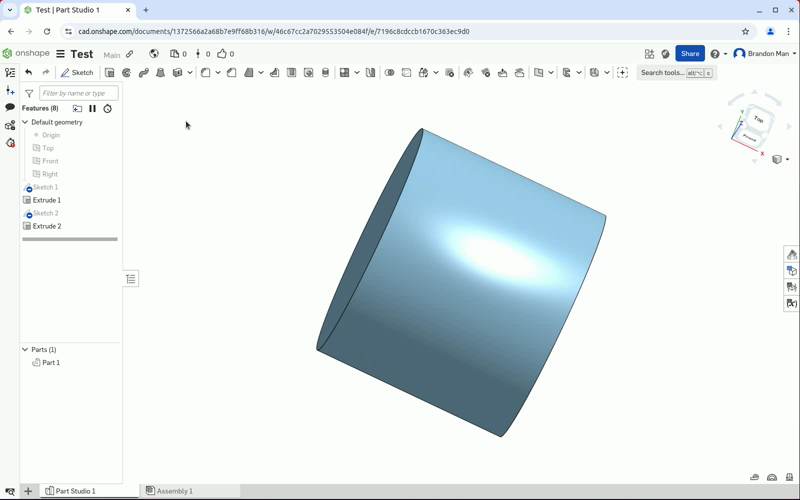
key(up, 2)
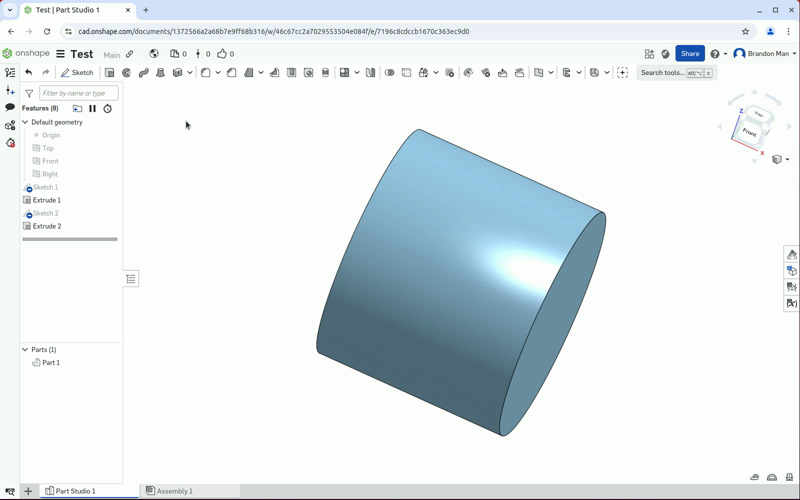
key(left, 2)
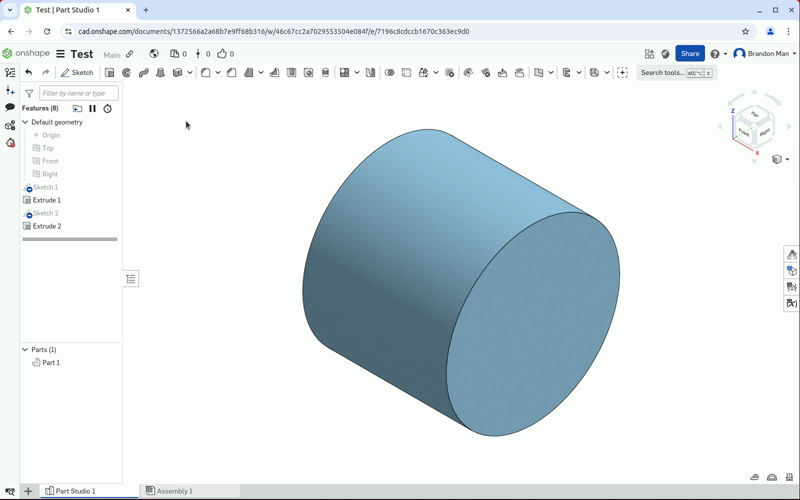
mouse_move(73, 189)
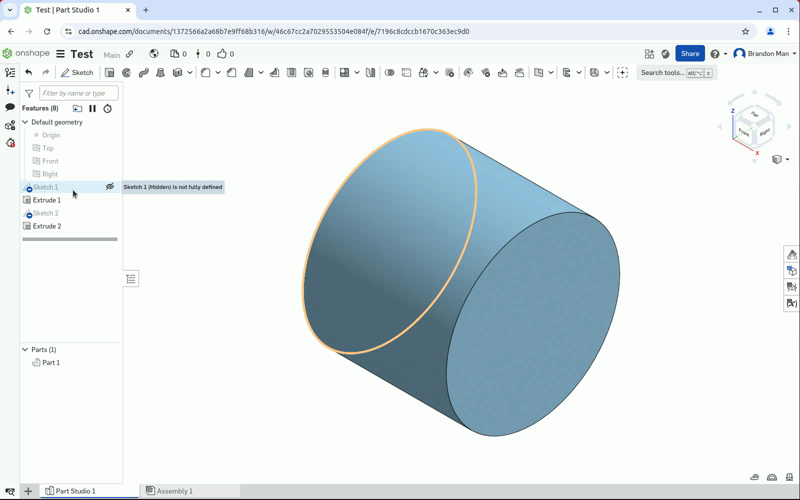
click(73, 189)